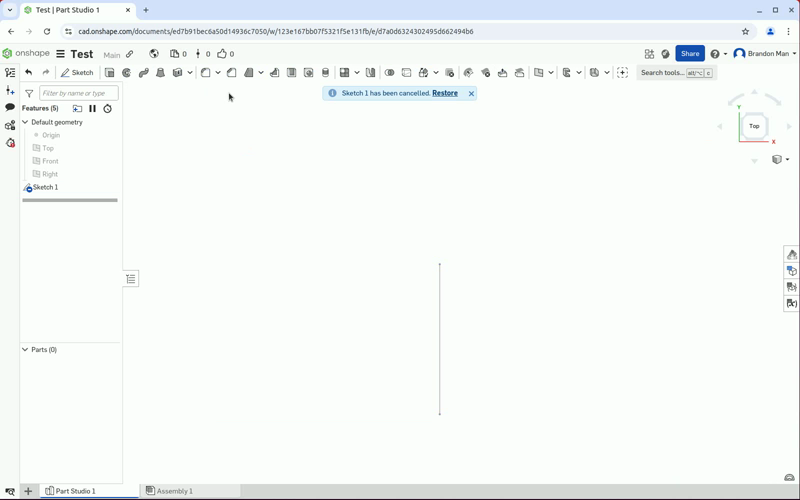
key(shift+h)
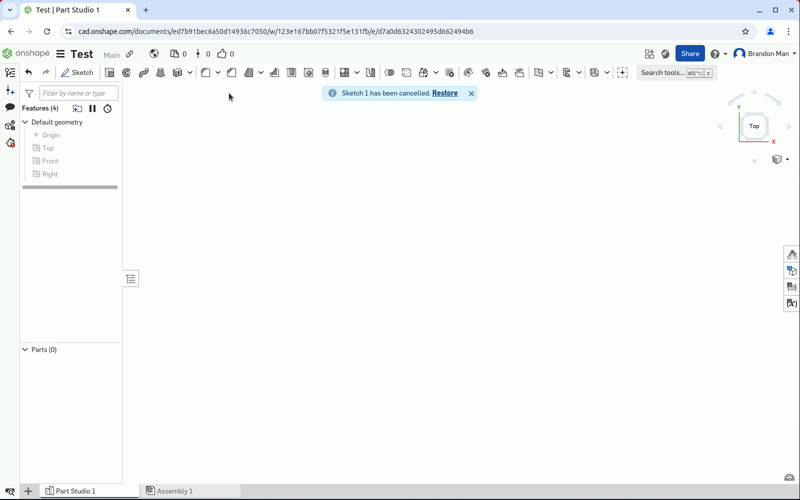
key(shift+s)
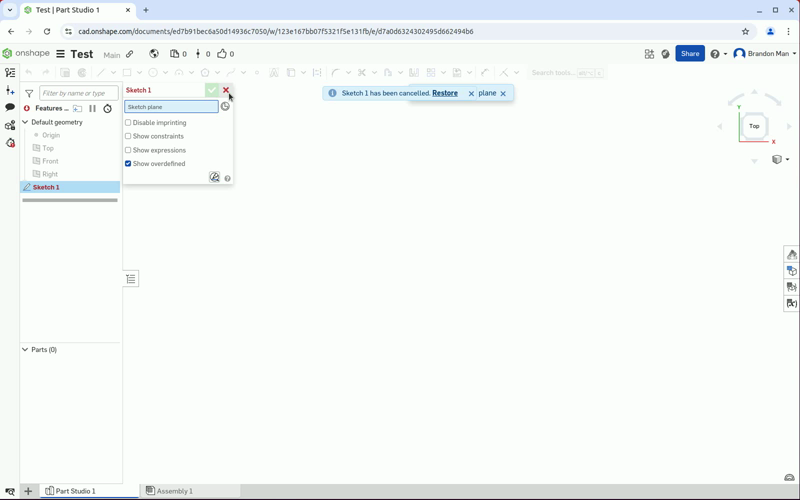
mouse_move(73, 150)
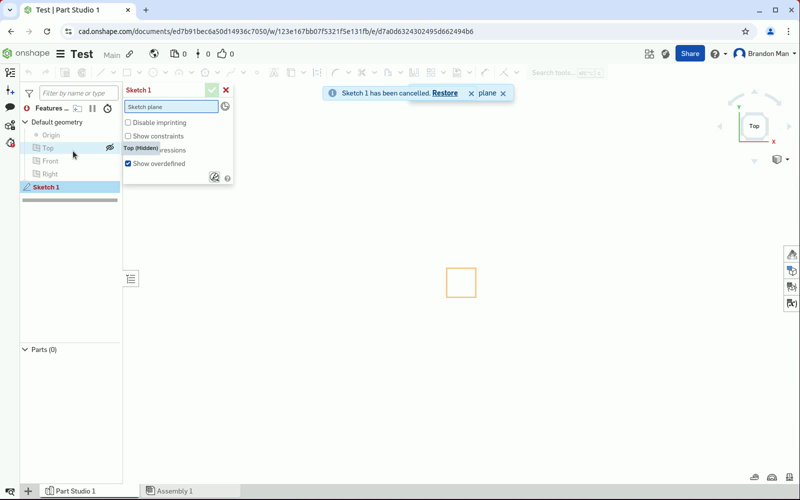
click(73, 150)
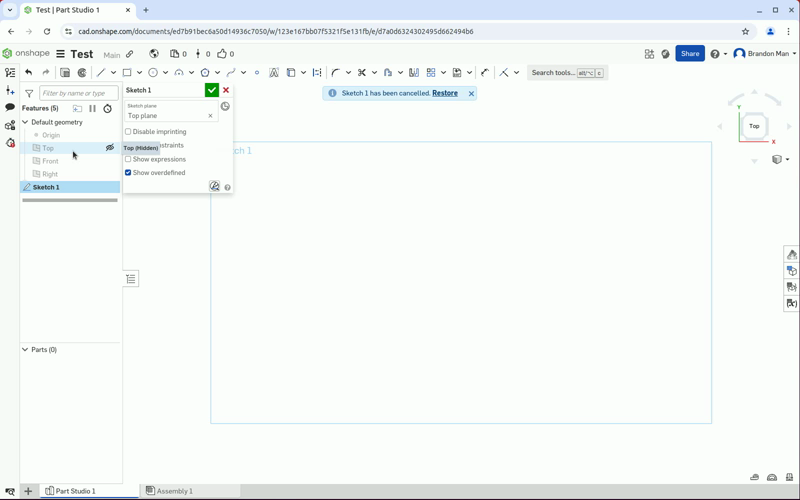
mouse_move(73, 352)
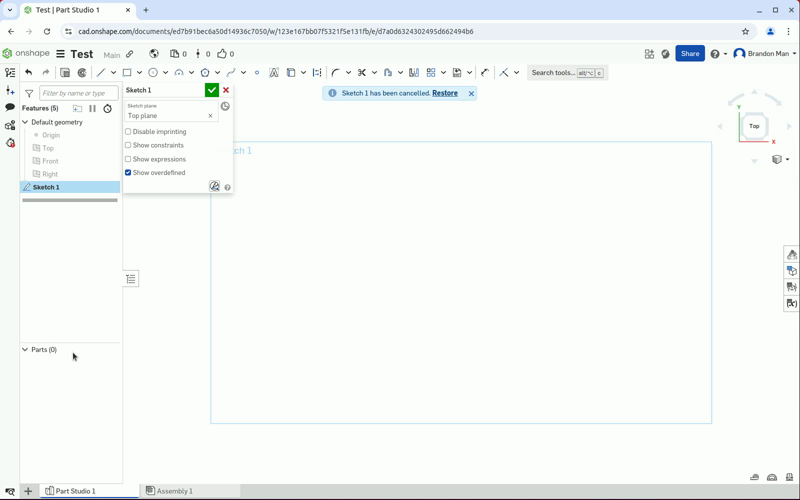
key(y)
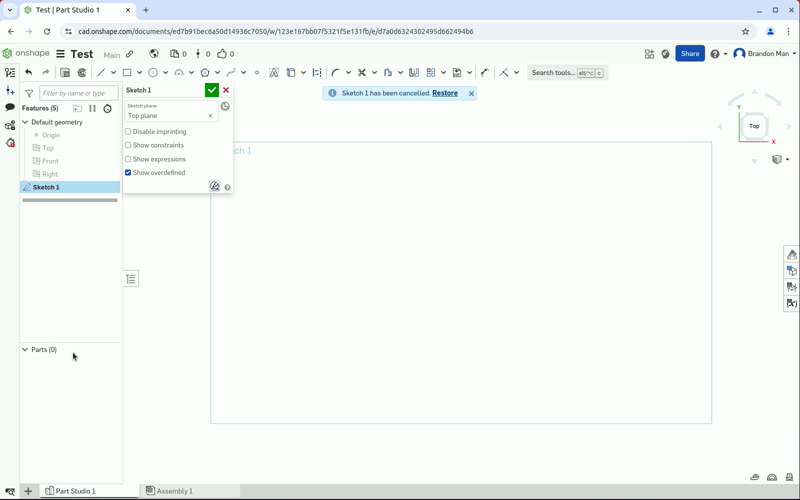
key(l)
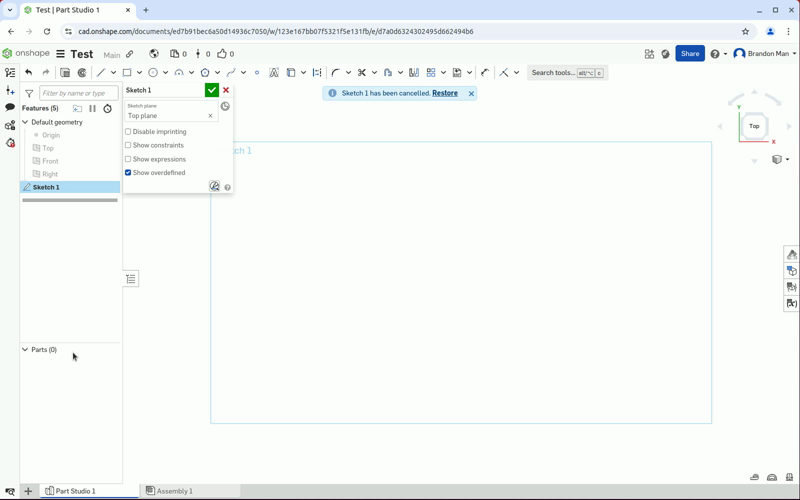
key_down(shift)
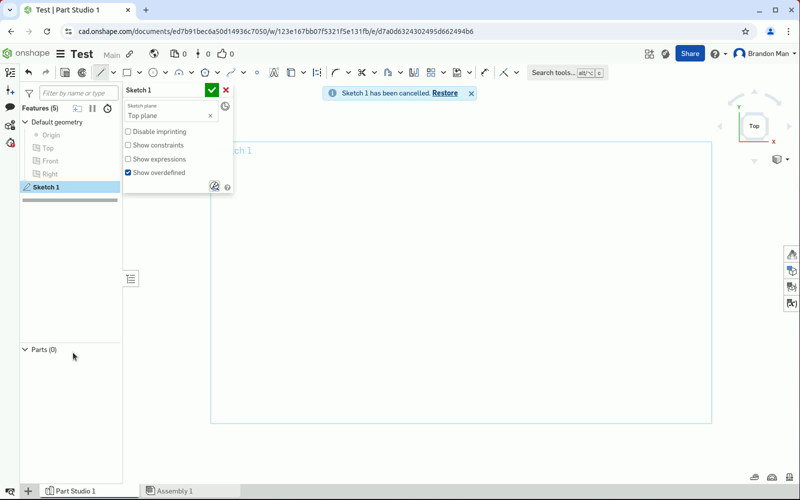
mouse_move(348, 395)
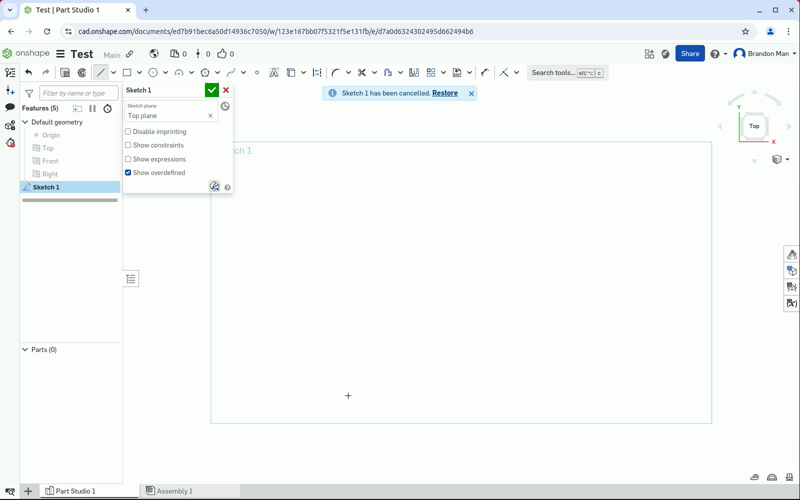
click(348, 395)
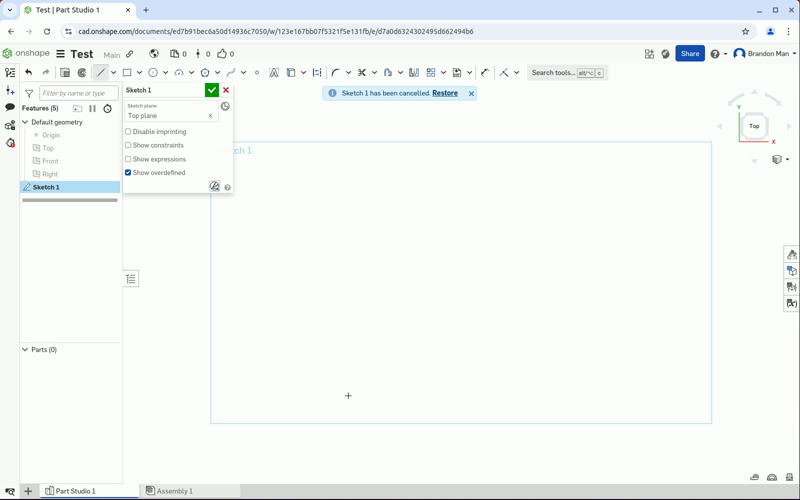
key_up(shift)
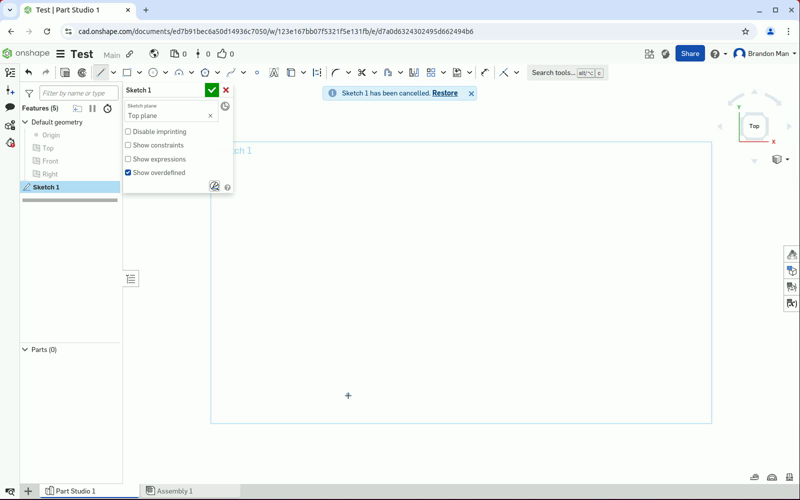
key_down(shift)
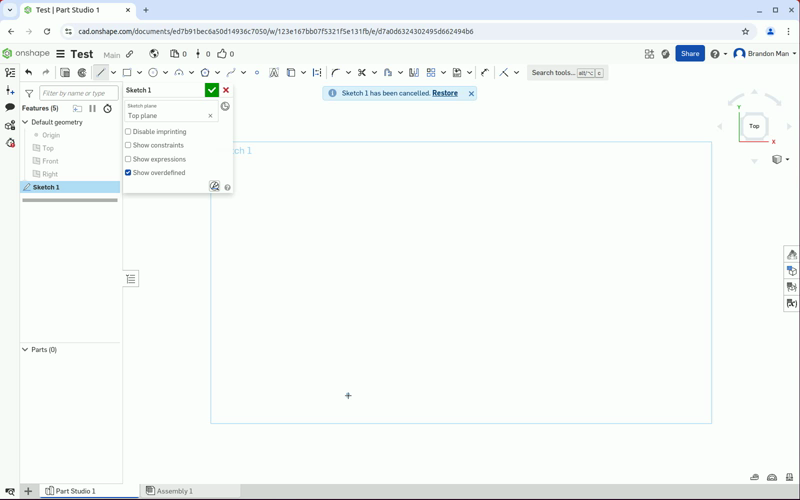
mouse_move(572, 171)
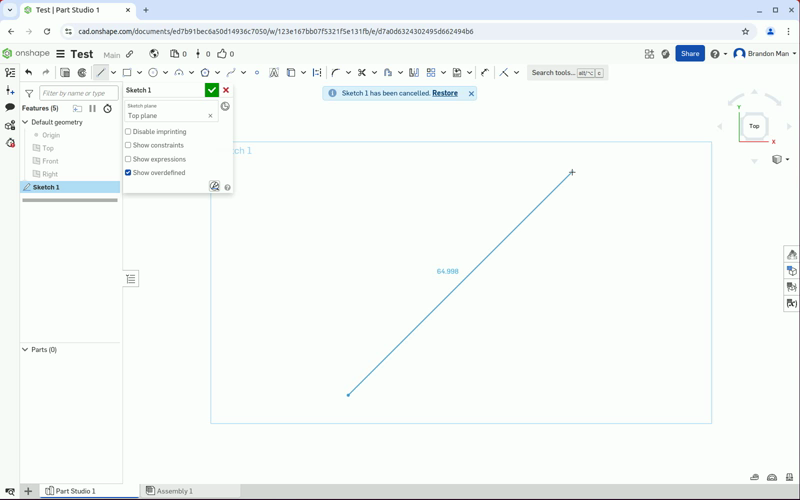
click(572, 171)
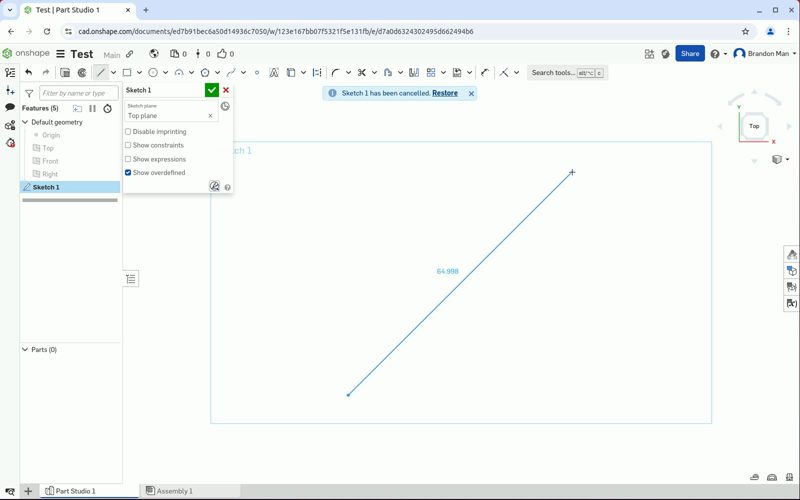
key_up(shift)
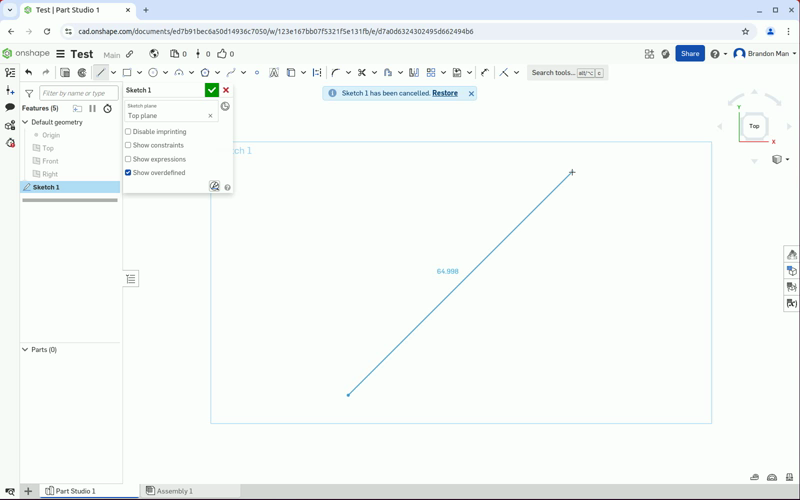
key_down(shift)
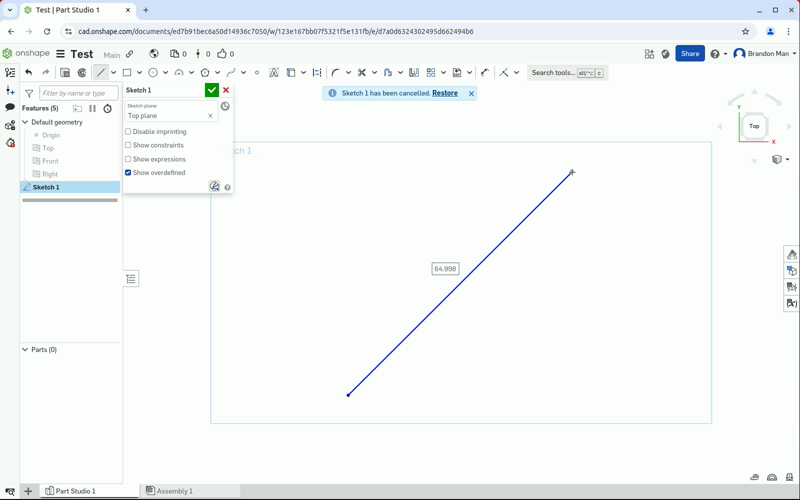
mouse_move(348, 171)
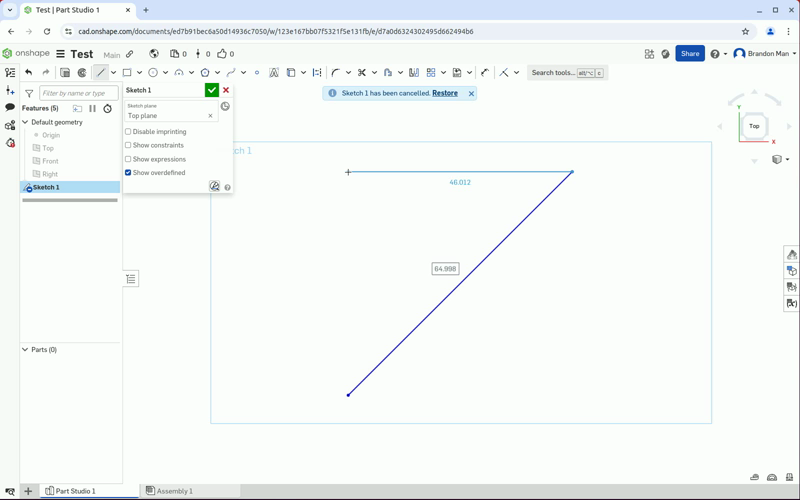
click(348, 171)
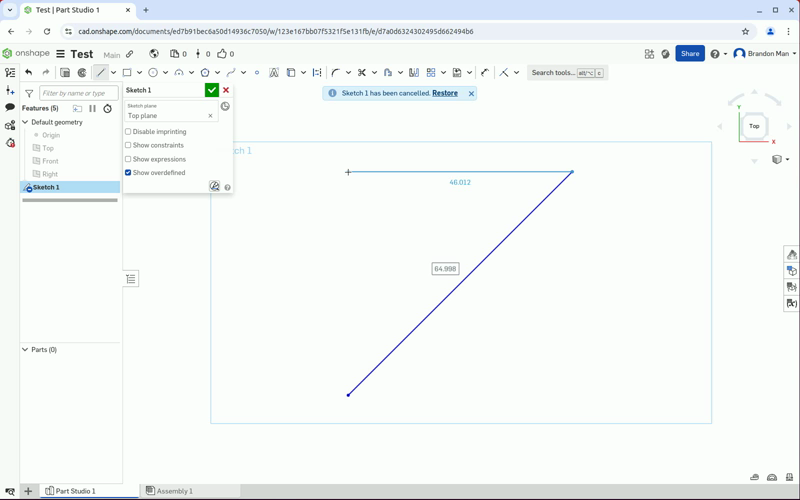
key_up(shift)
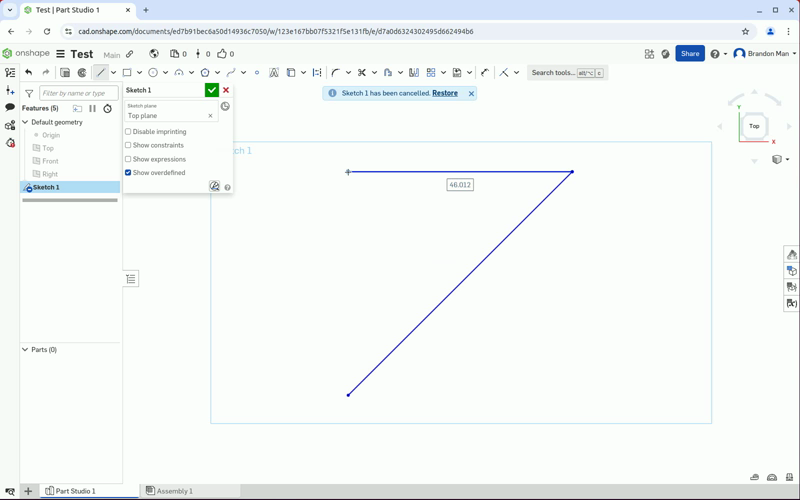
key_down(shift)
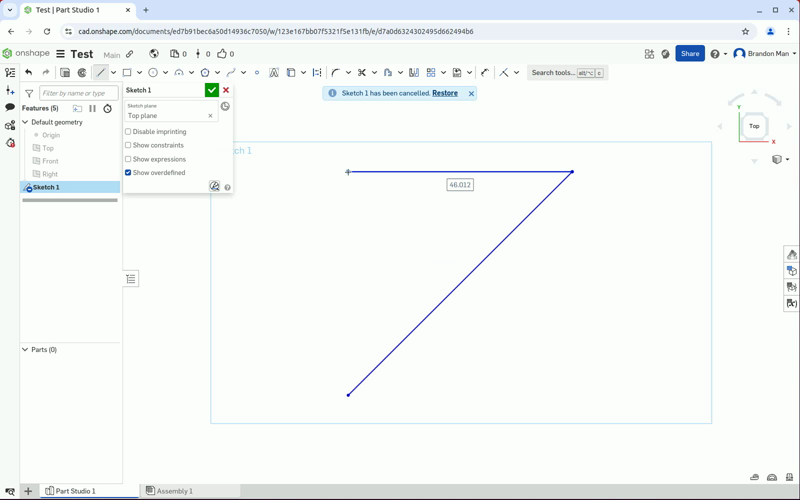
mouse_move(348, 395)
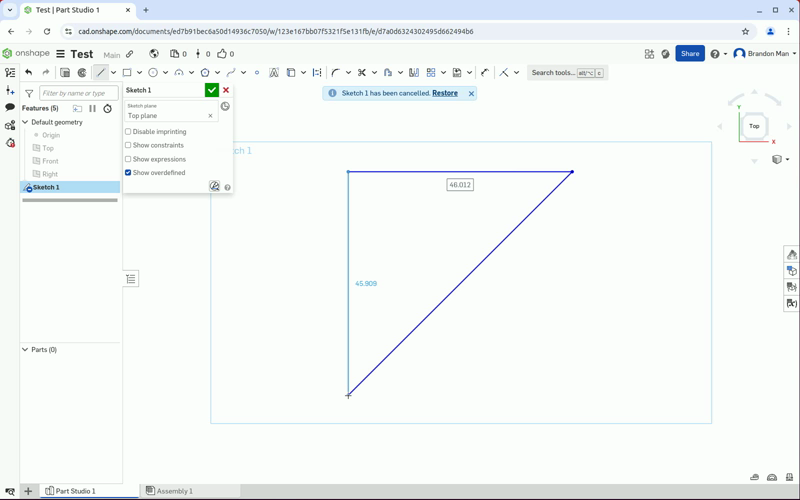
key_up(shift)
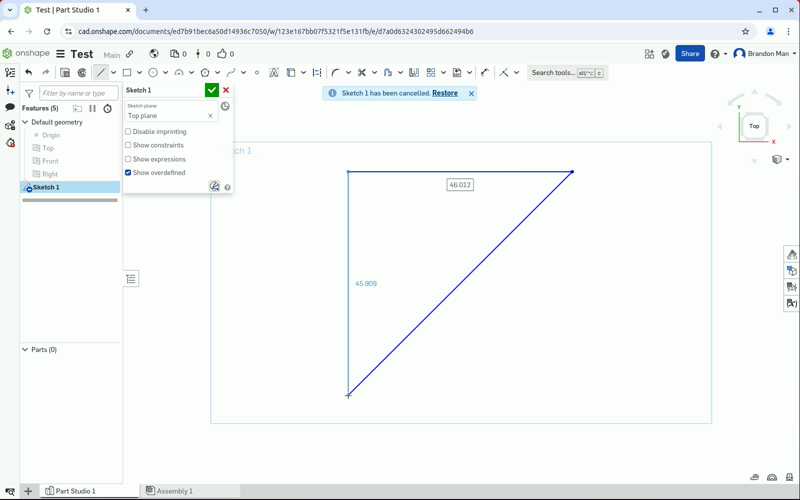
click(348, 395)
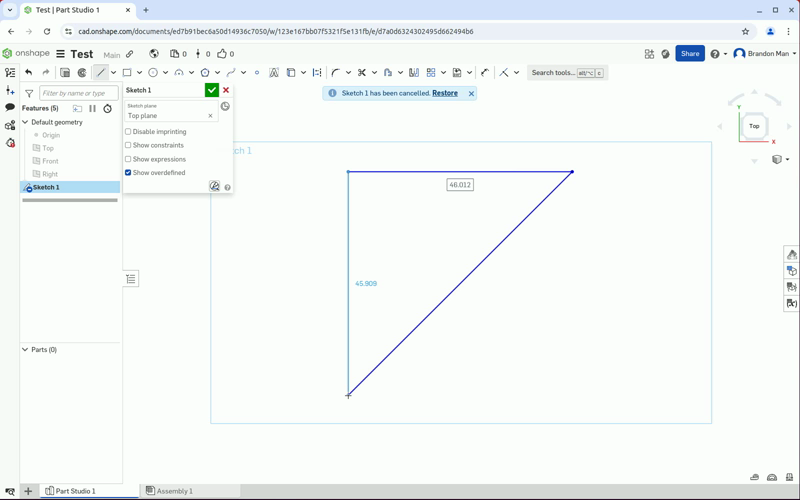
key(esc)
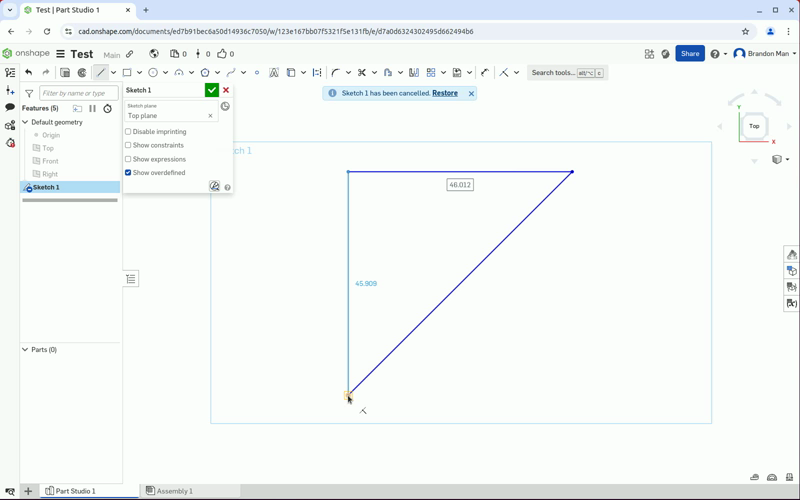
mouse_move(369, 211)
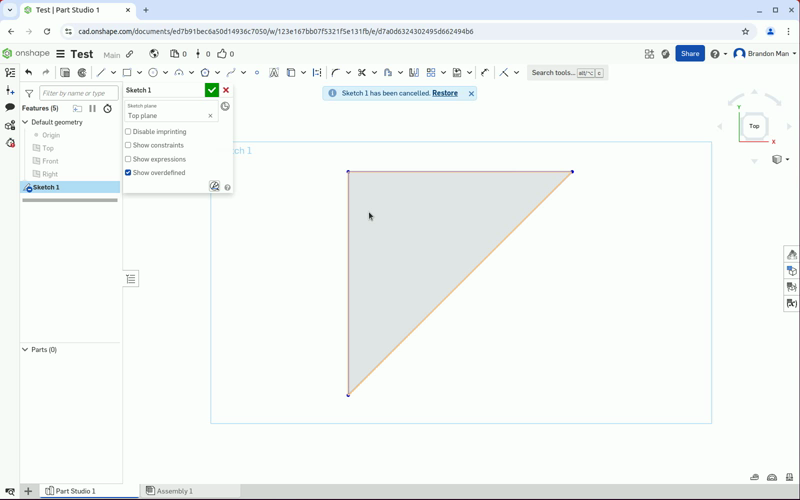
click(369, 211)
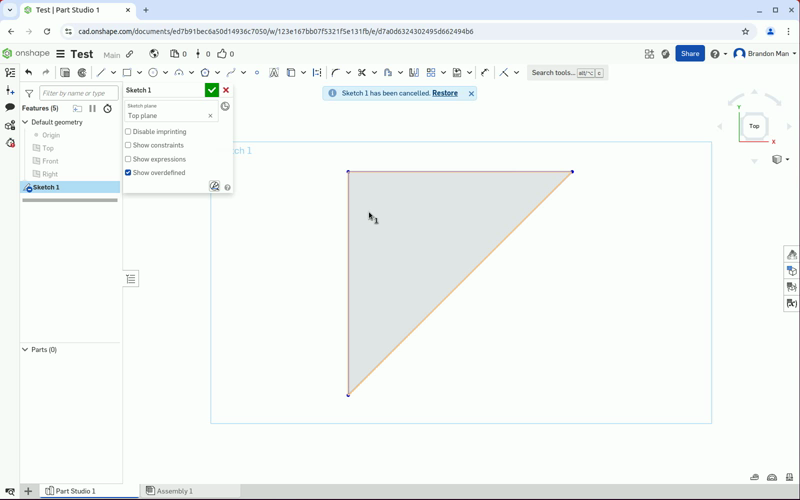
mouse_move(73, 352)
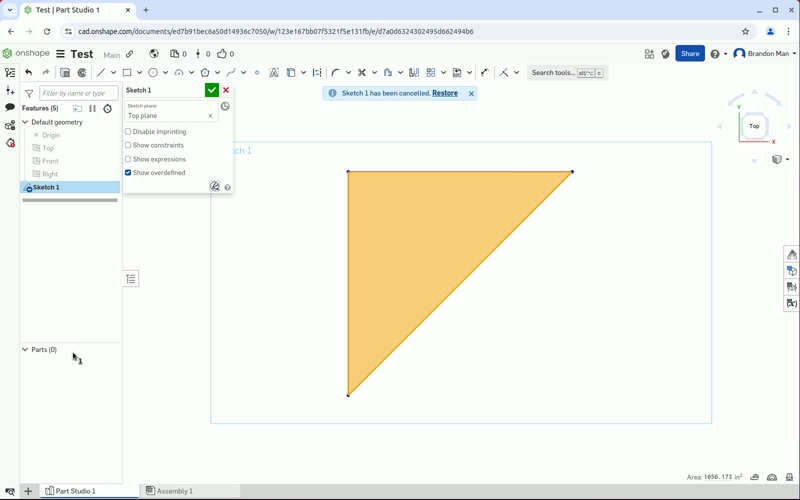
key(shift+y)
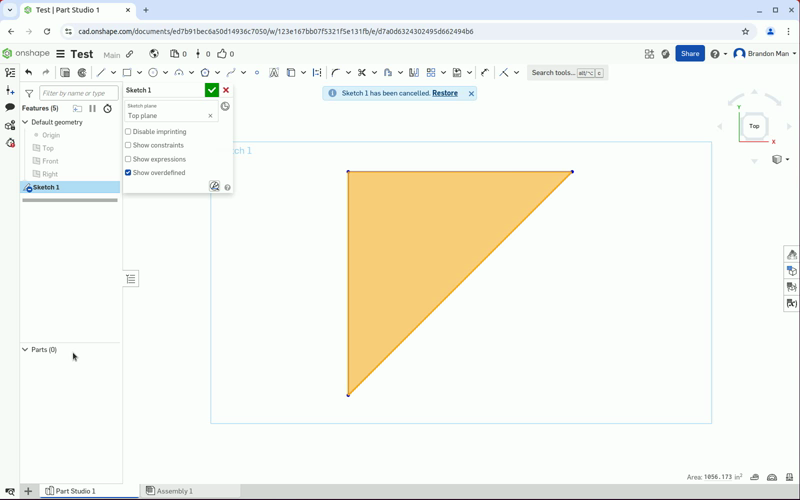
key(shift+e)
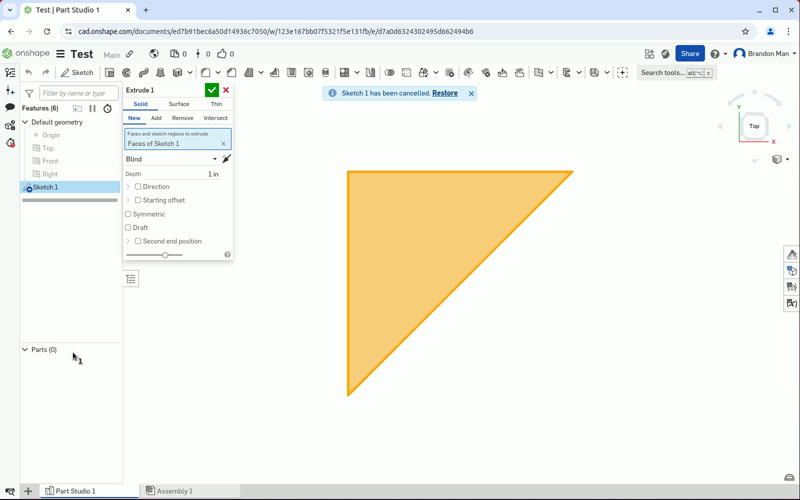
mouse_move(143, 106)
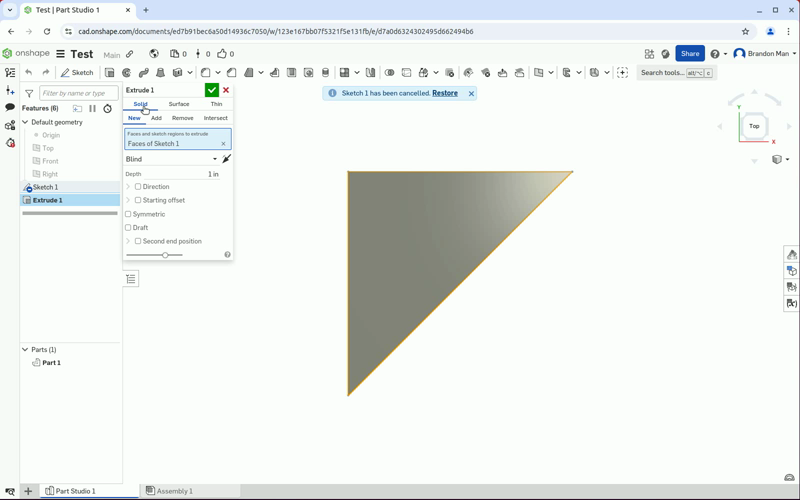
click(143, 106)
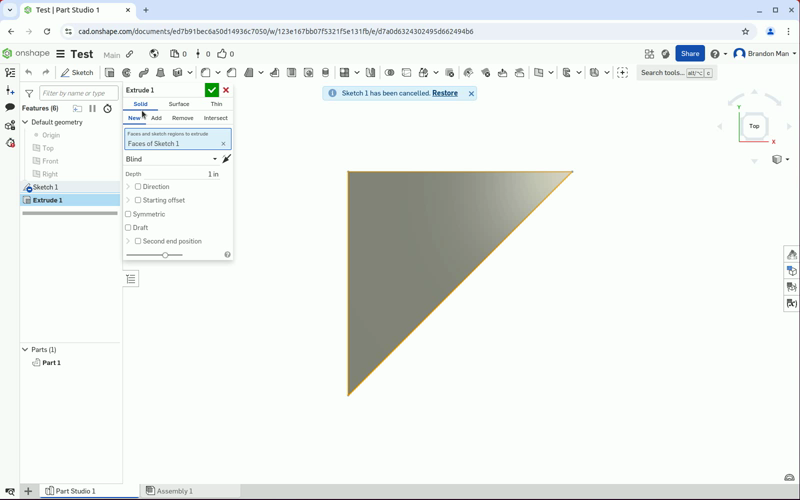
mouse_move(137, 120)
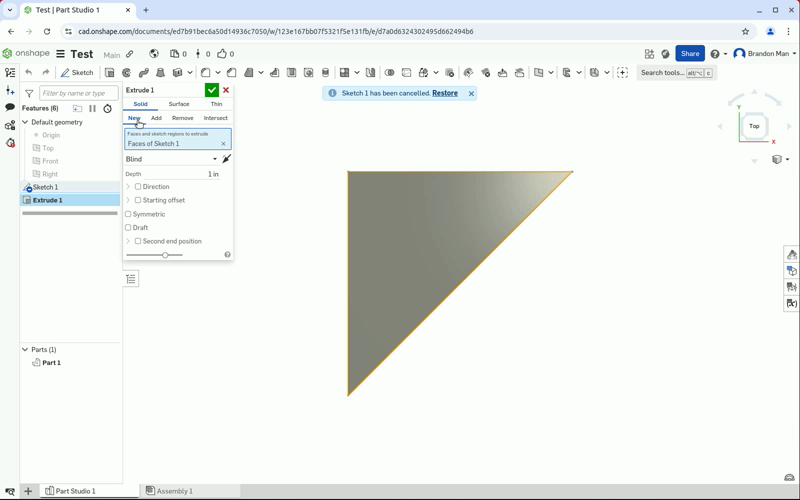
click(137, 120)
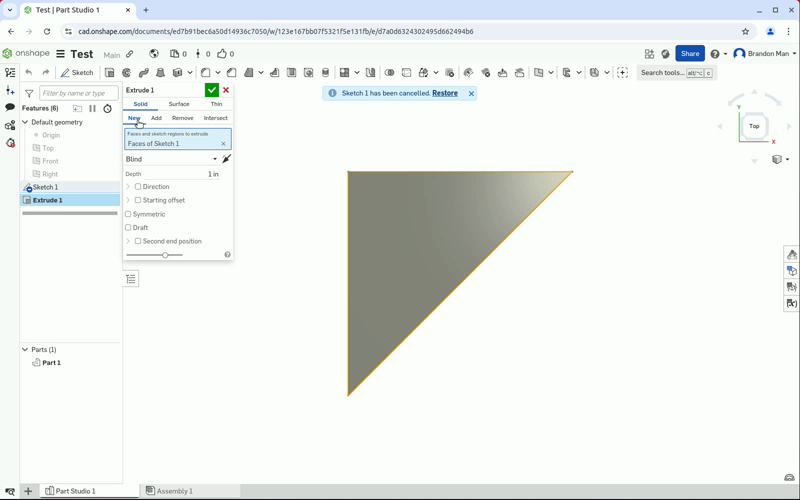
key(tab, 4)
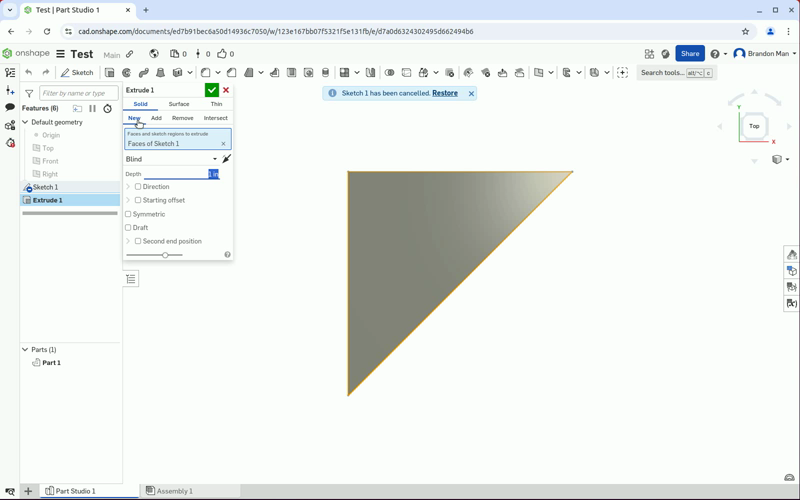
text(1.926)
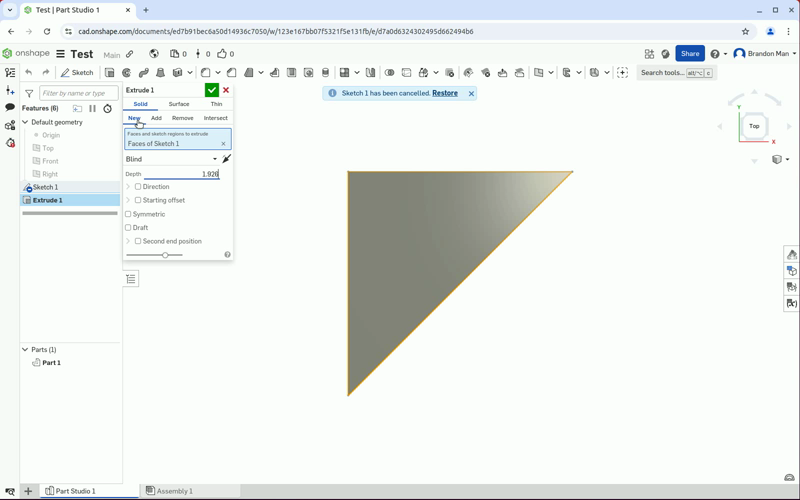
key(enter)
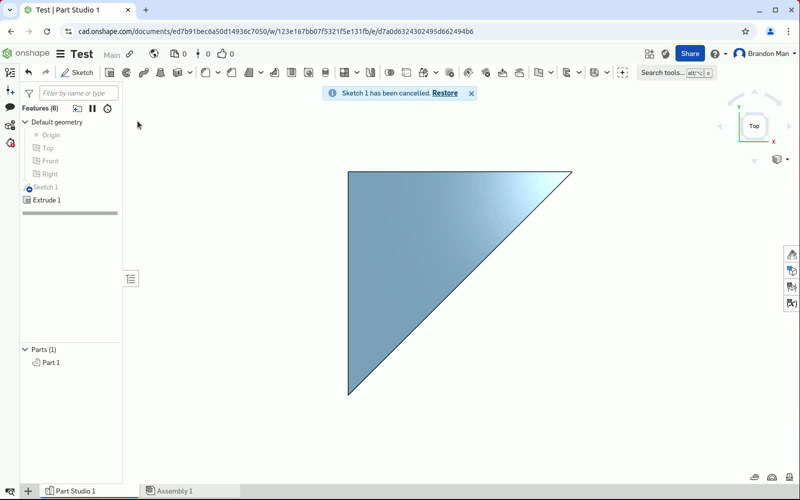
key(shift+h)
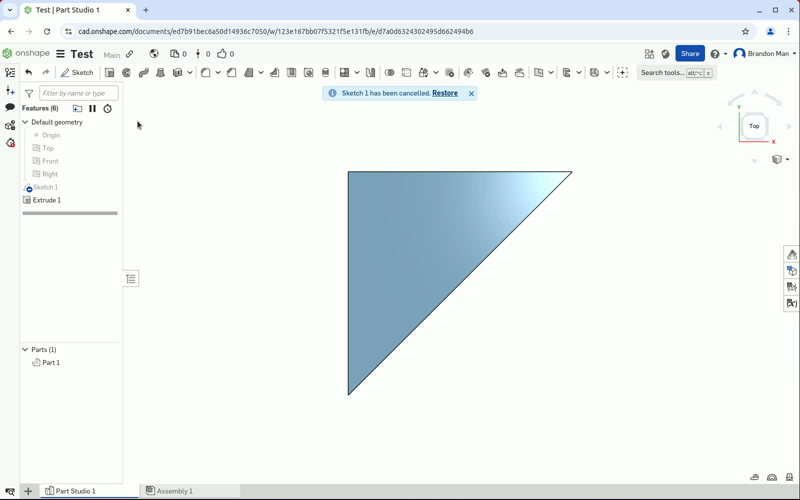
key(shift+h)
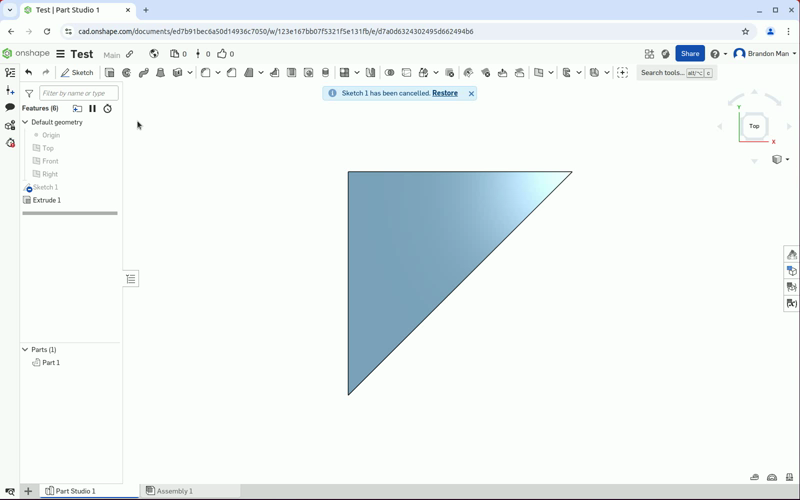
mouse_move(73, 189)
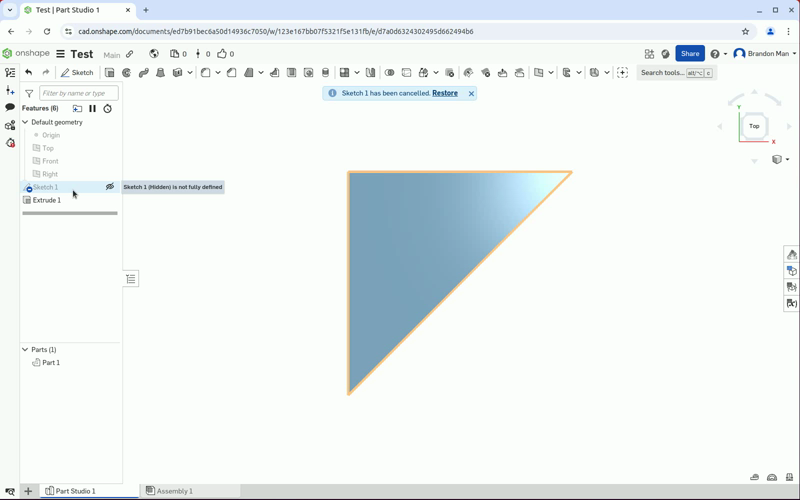
click(73, 189)
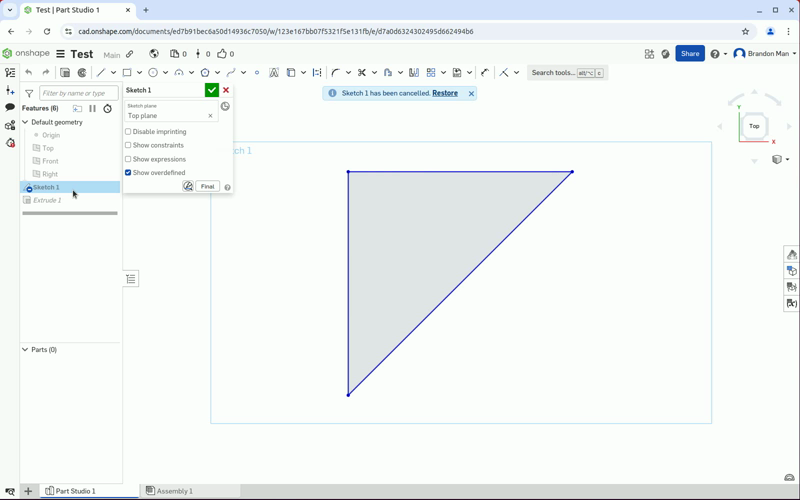
mouse_move(229, 92)
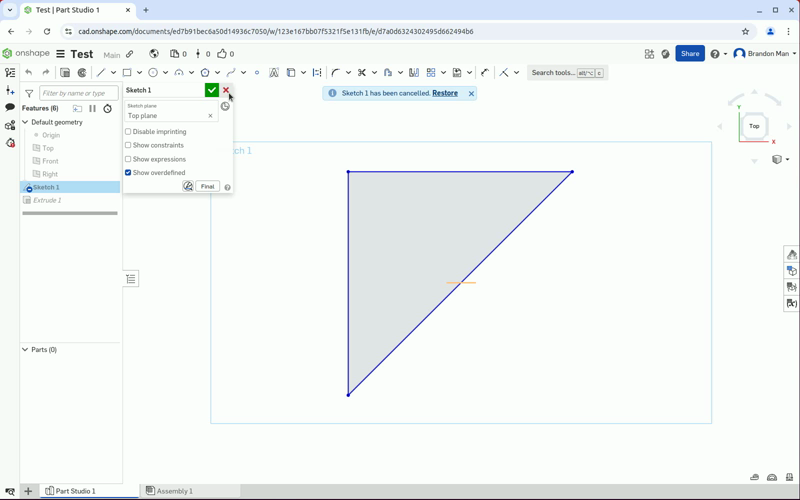
click(229, 92)
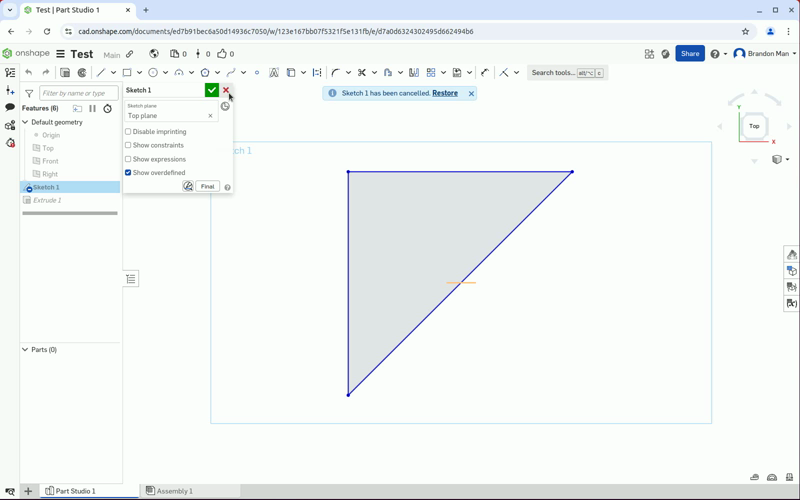
key(shift+s)
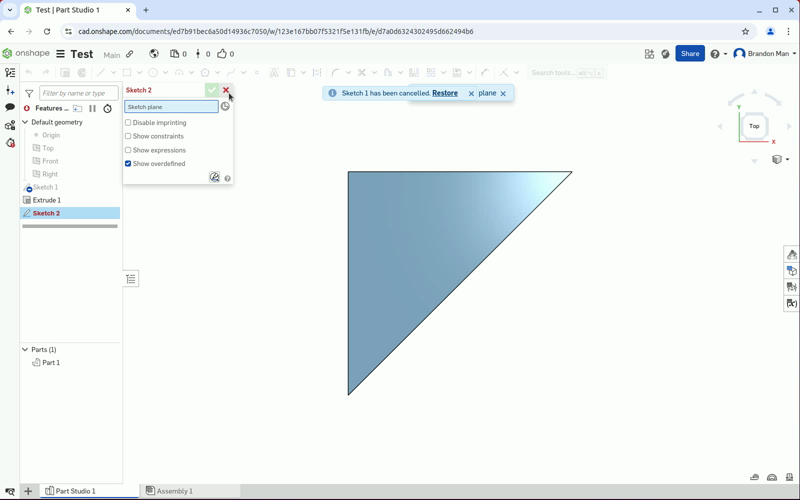
mouse_move(73, 150)
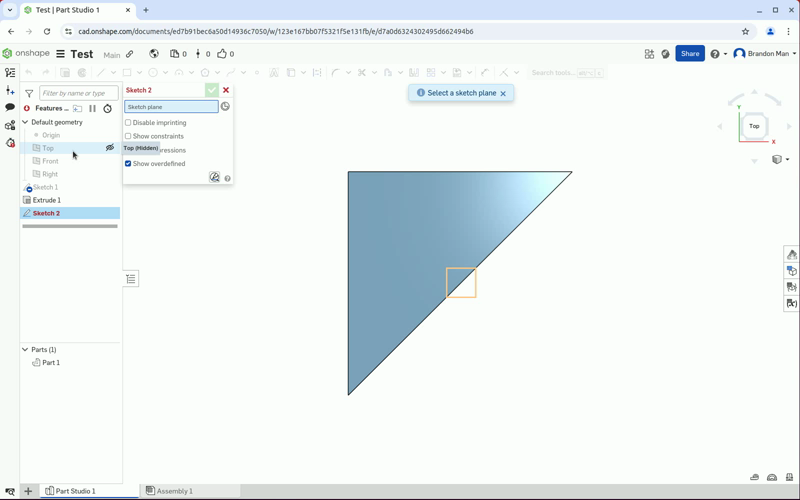
click(73, 150)
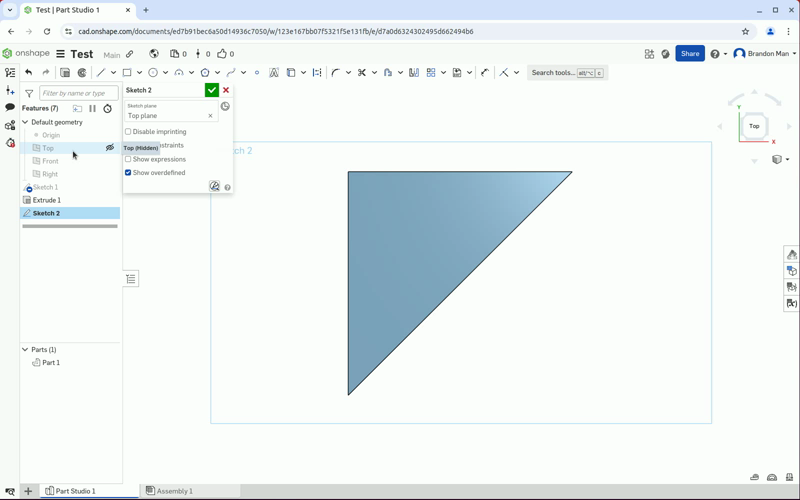
mouse_move(73, 352)
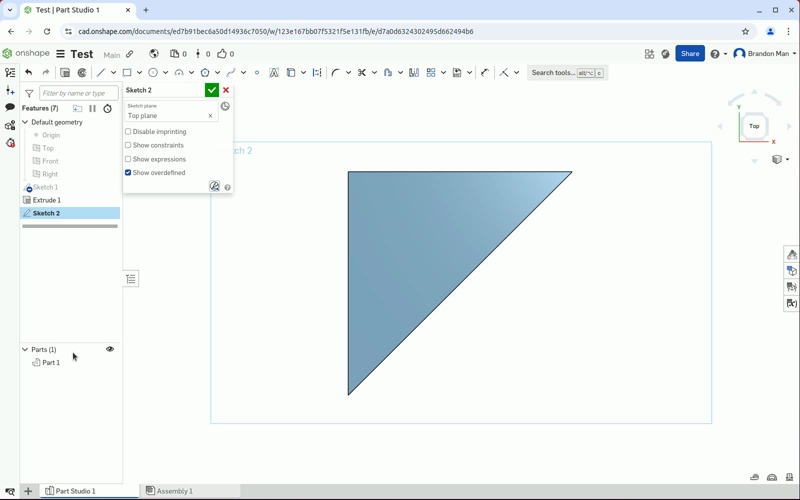
key(y)
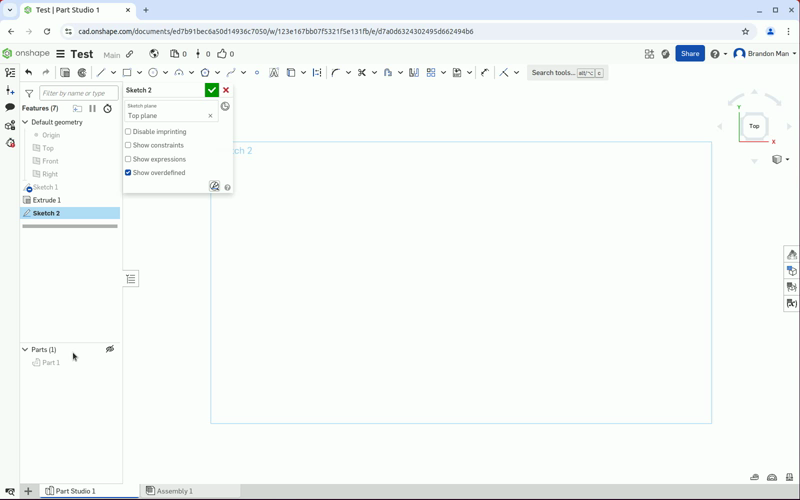
key(l)
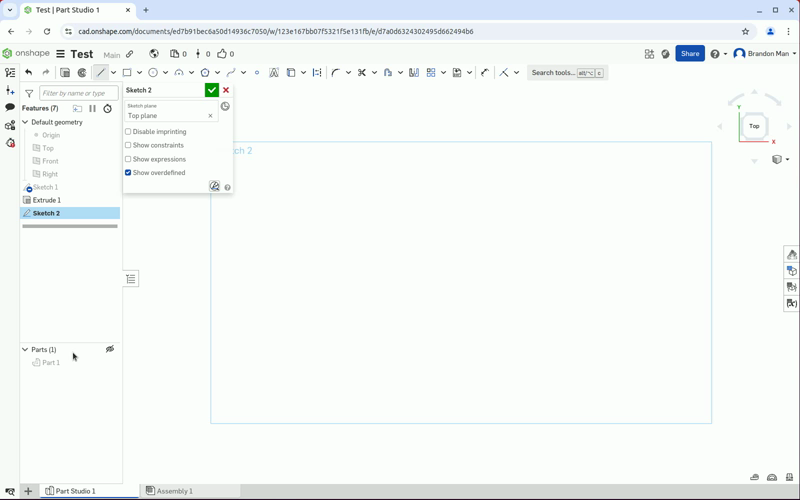
key_down(shift)
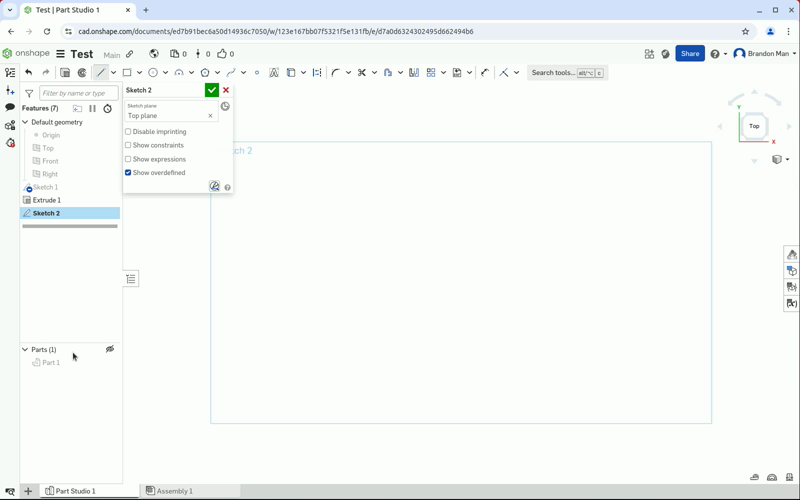
mouse_move(348, 395)
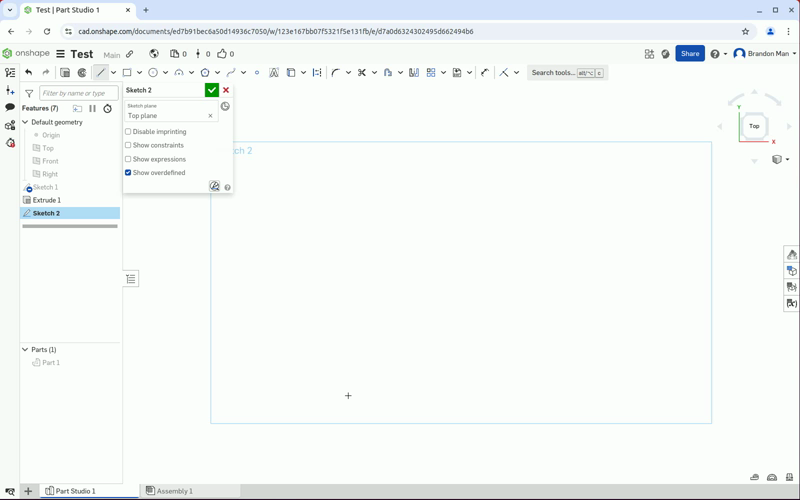
click(348, 395)
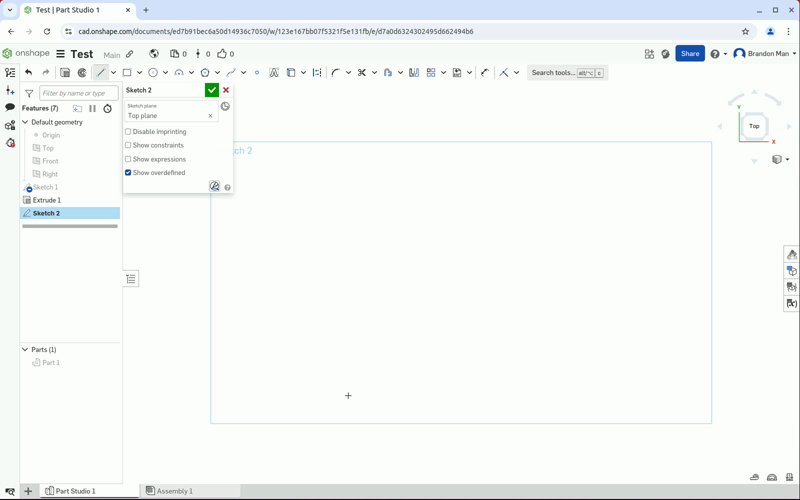
key_up(shift)
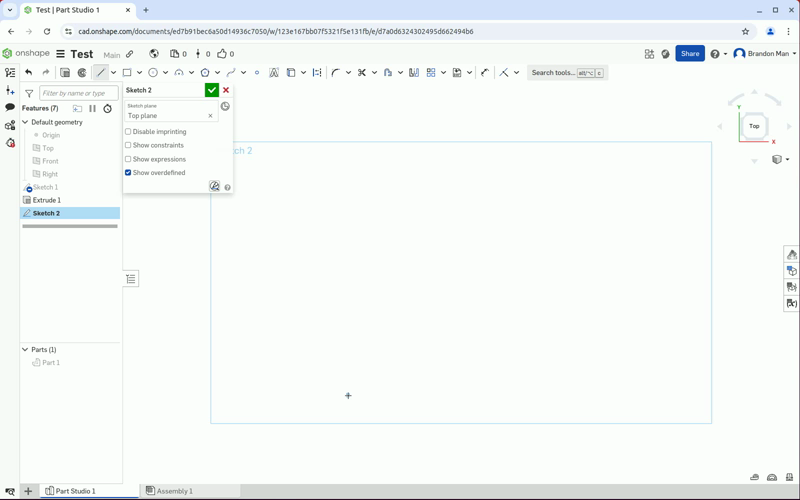
key_down(shift)
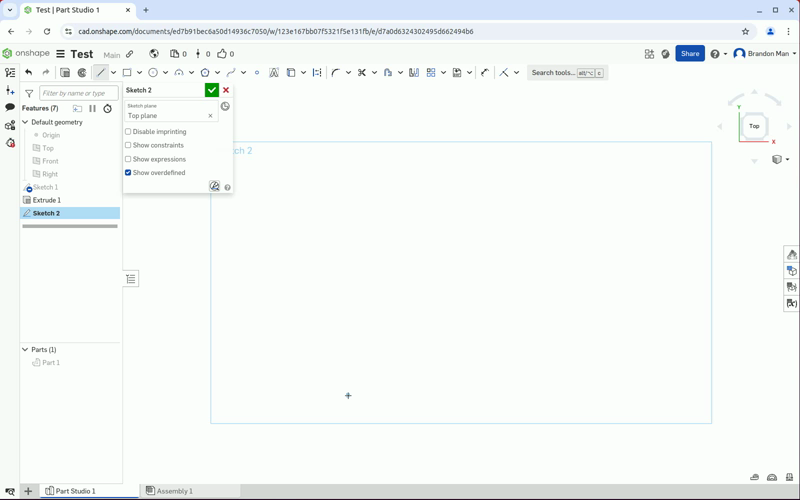
mouse_move(572, 395)
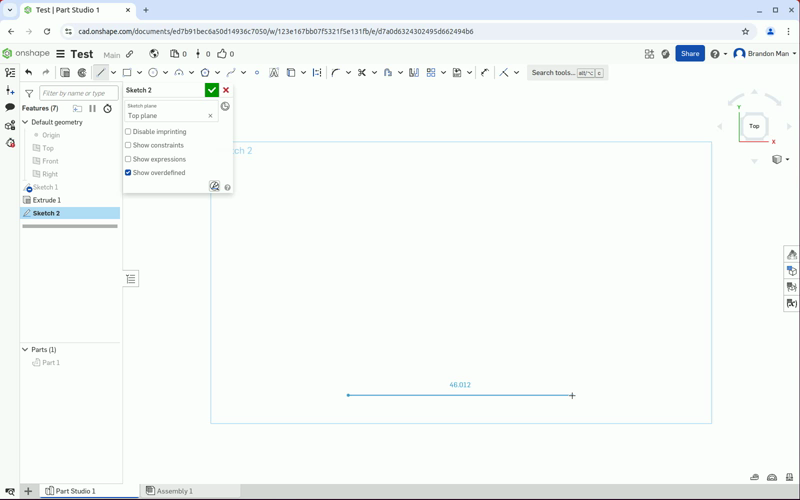
click(572, 395)
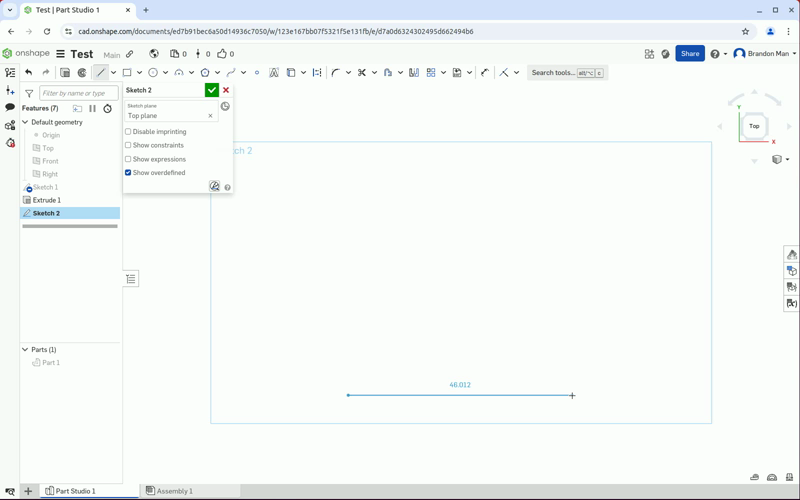
key_up(shift)
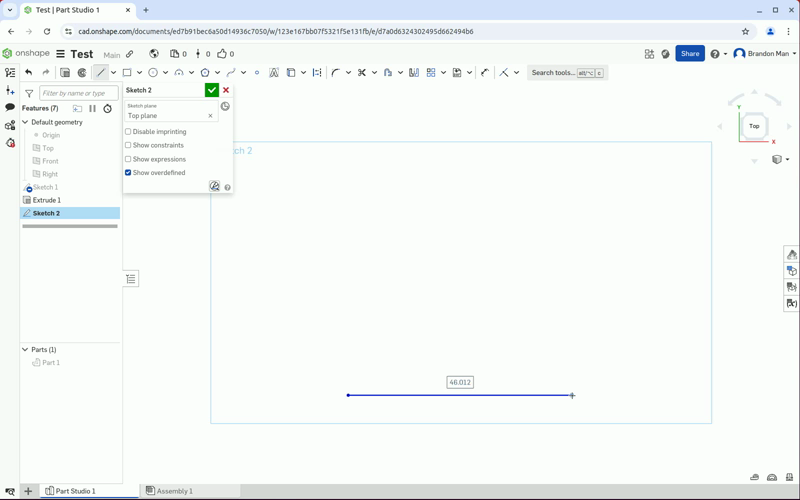
key_down(shift)
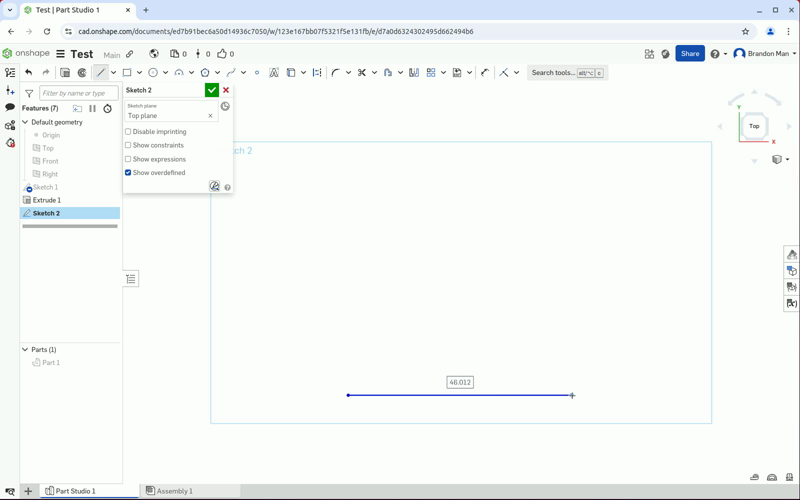
mouse_move(572, 171)
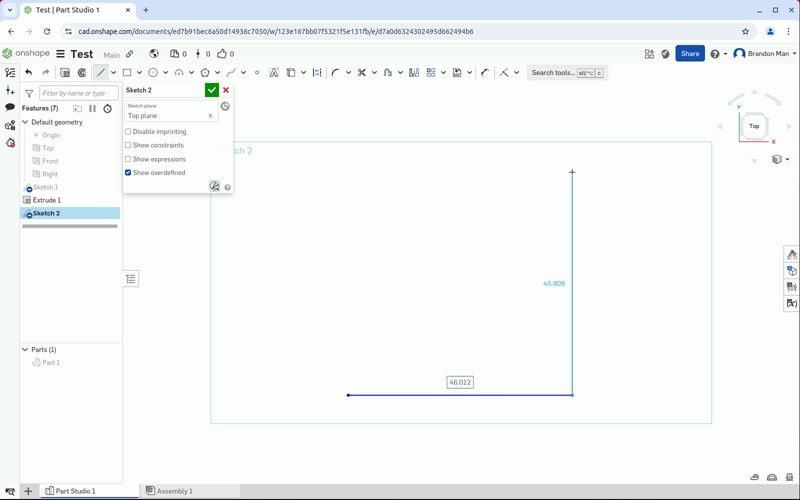
click(572, 171)
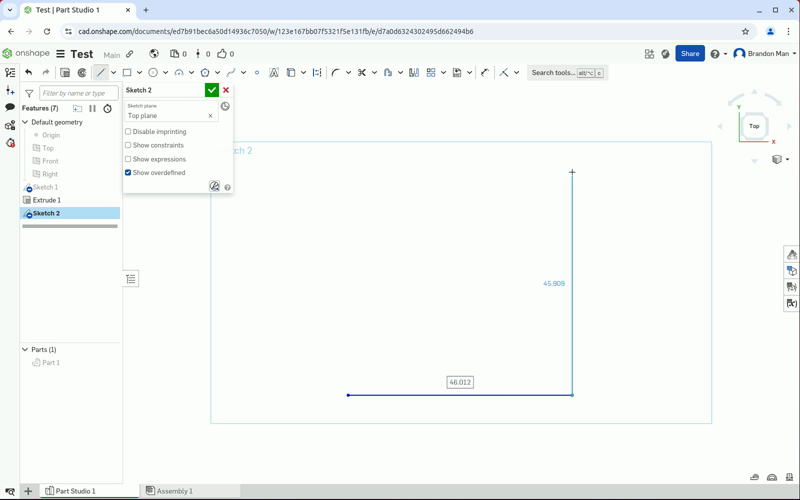
key_up(shift)
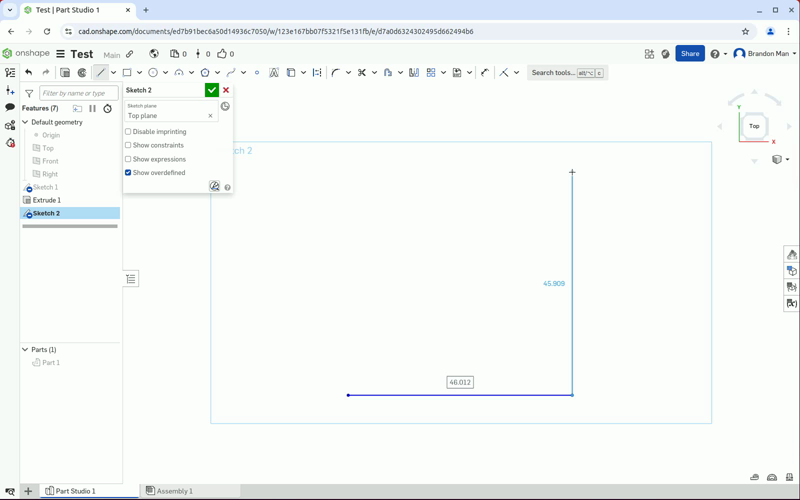
key_down(shift)
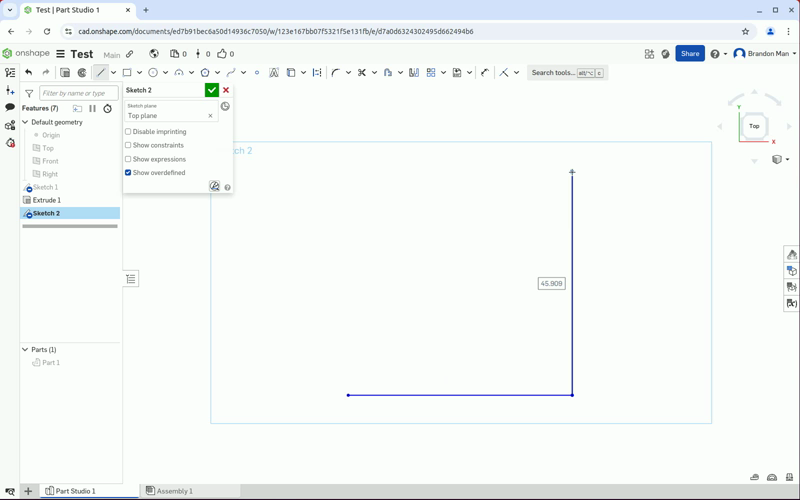
mouse_move(348, 395)
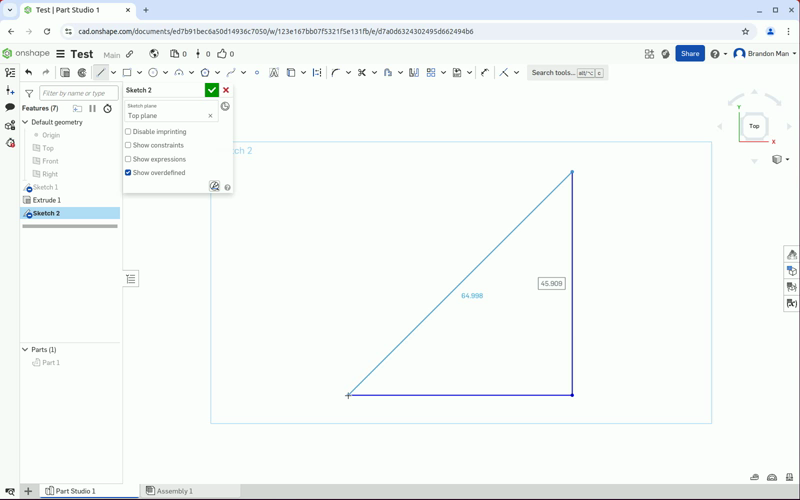
key_up(shift)
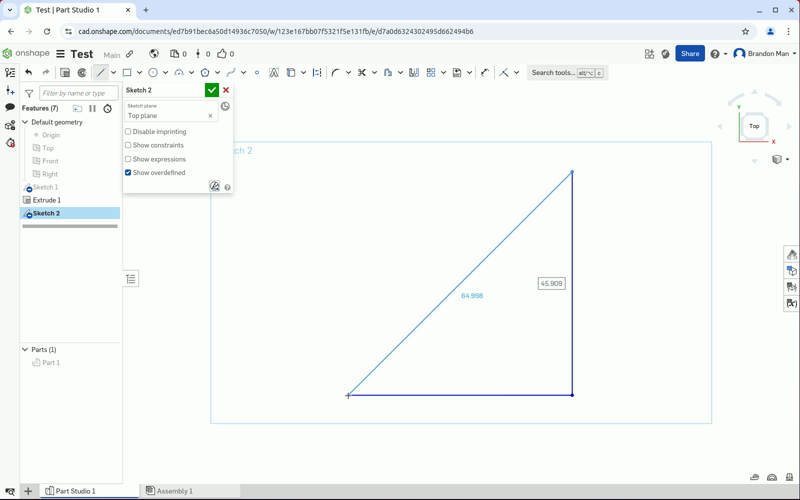
click(348, 395)
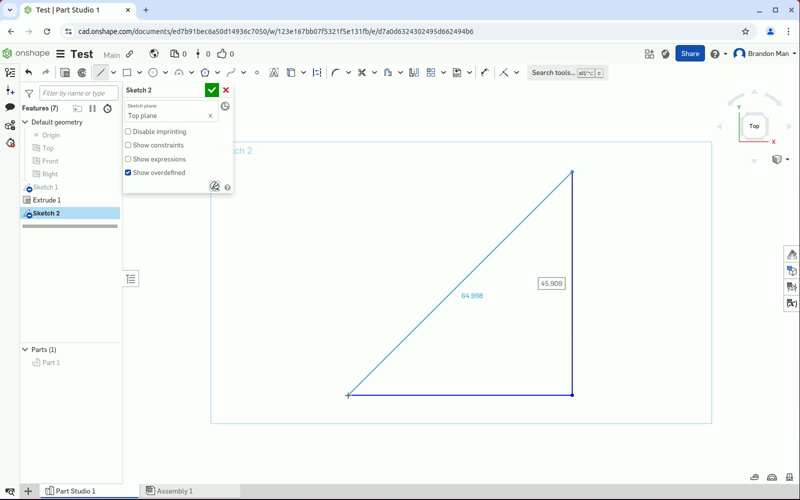
key(esc)
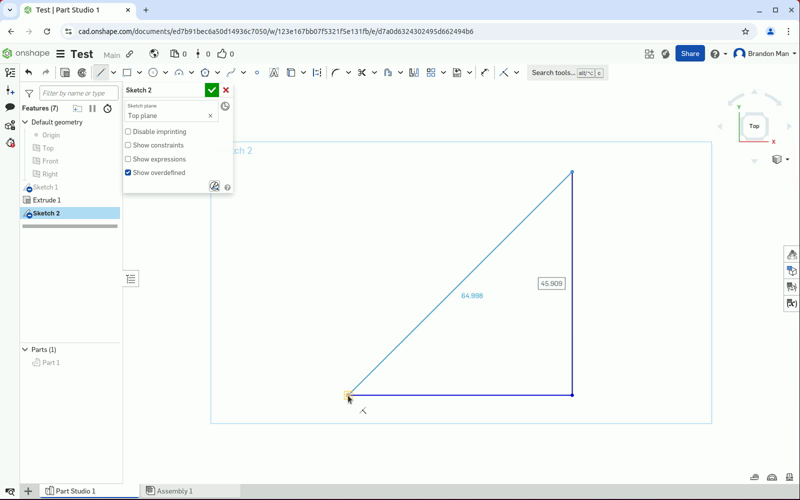
mouse_move(499, 303)
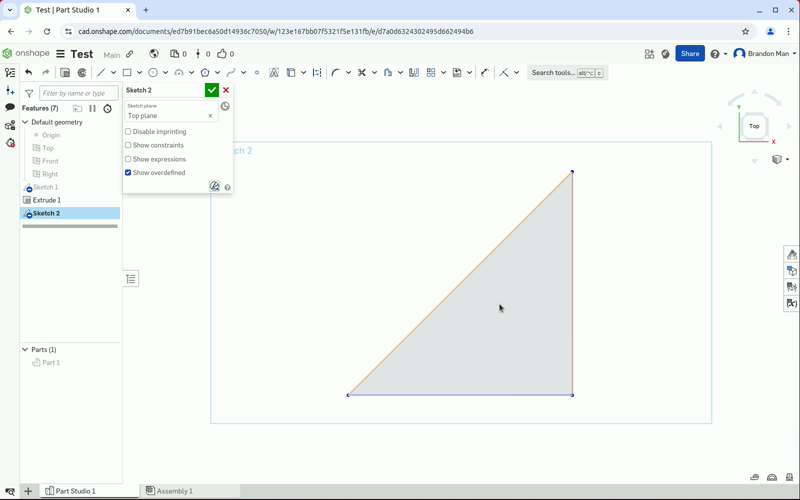
click(499, 303)
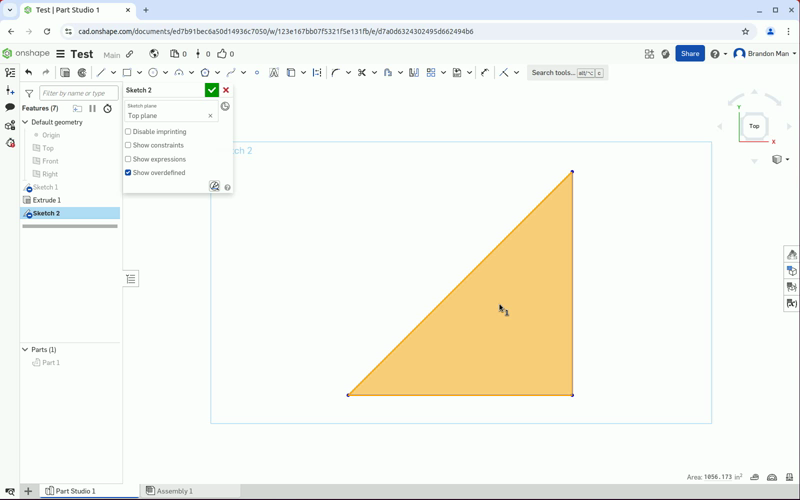
mouse_move(73, 352)
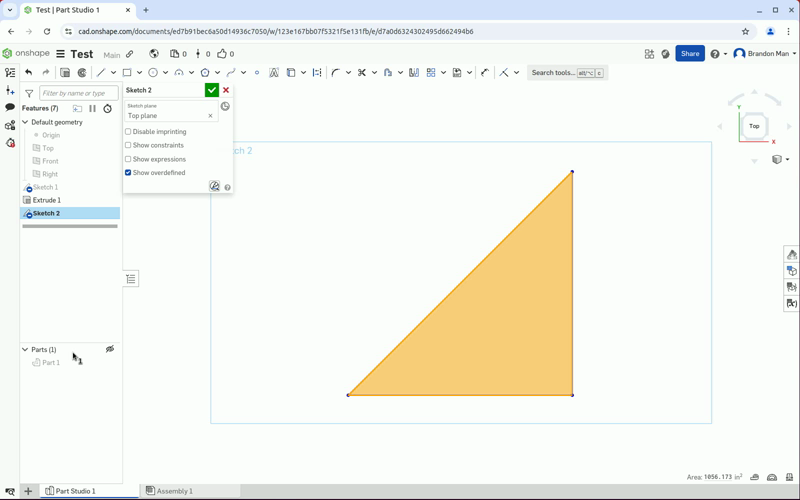
key(shift+y)
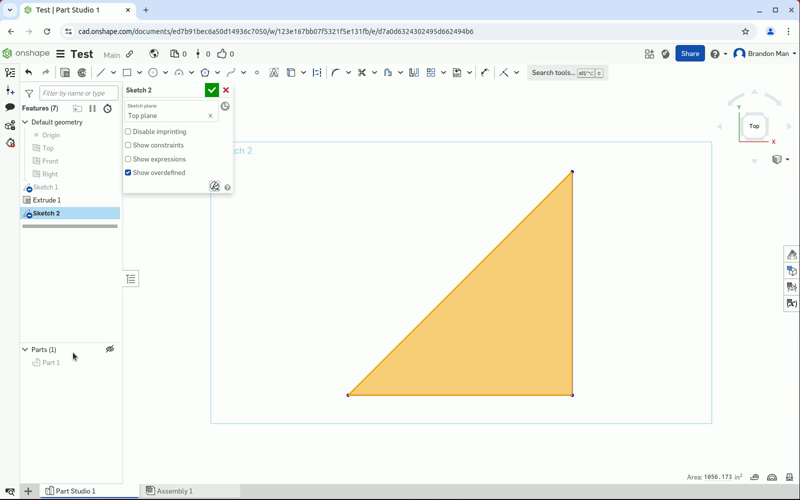
key(shift+e)
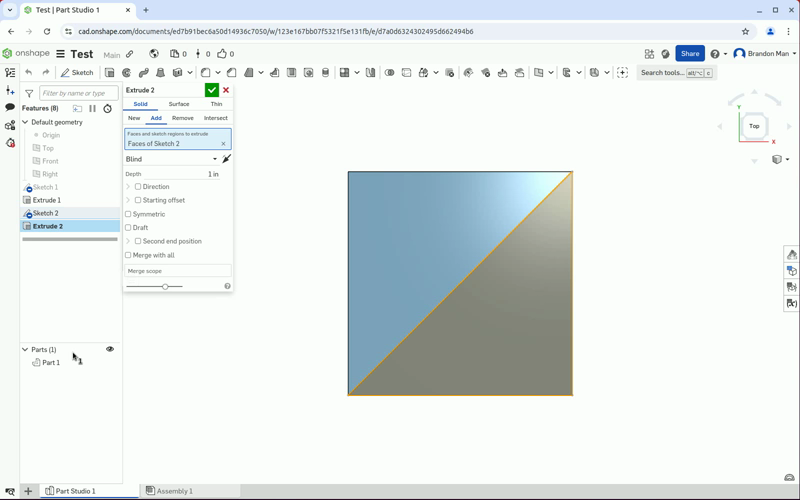
mouse_move(143, 106)
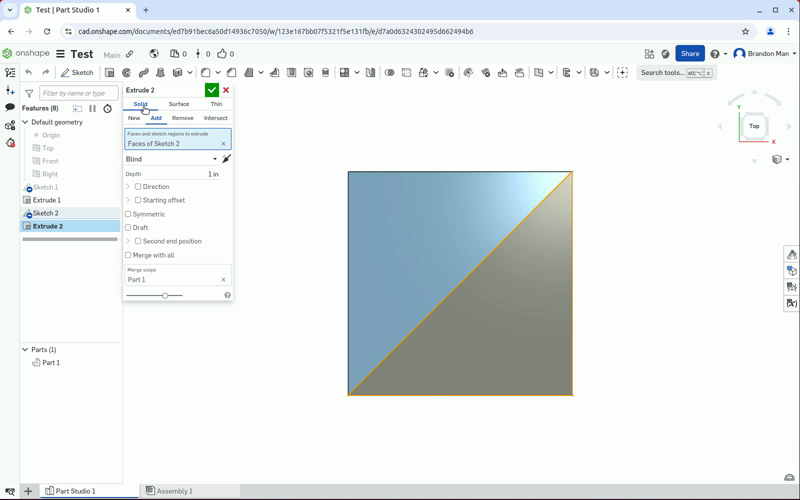
click(143, 106)
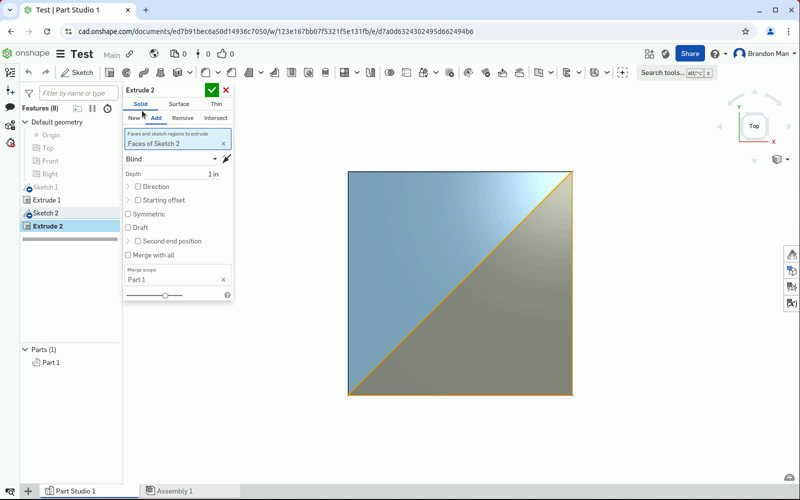
mouse_move(137, 120)
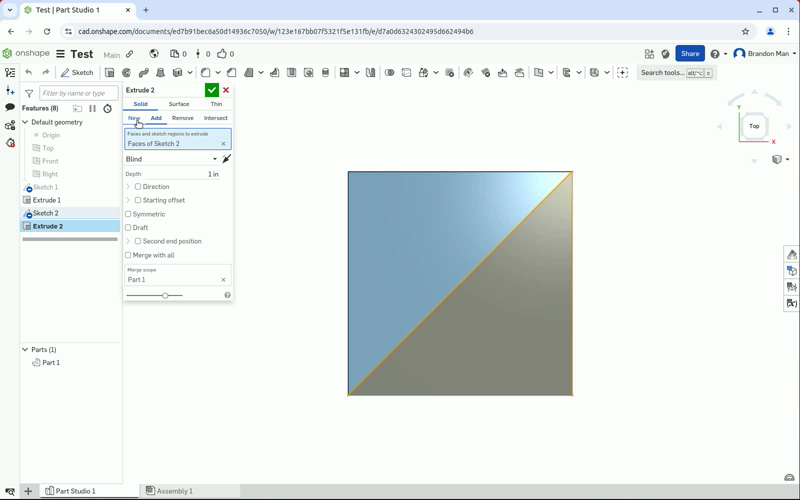
click(137, 120)
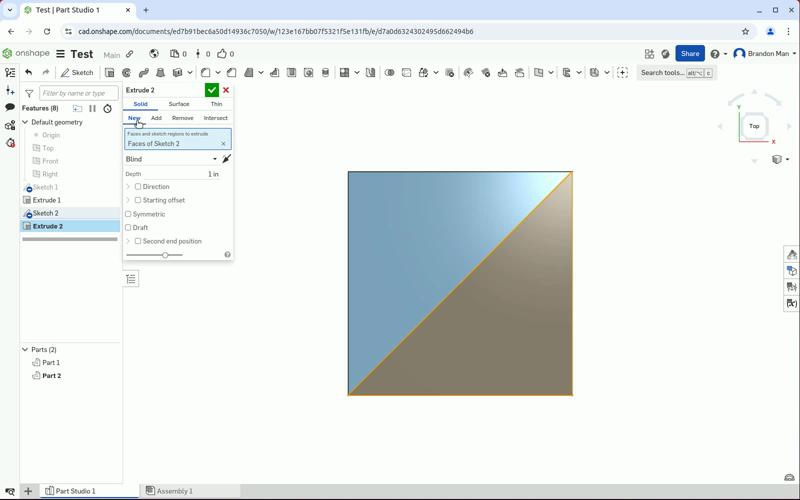
key(tab, 4)
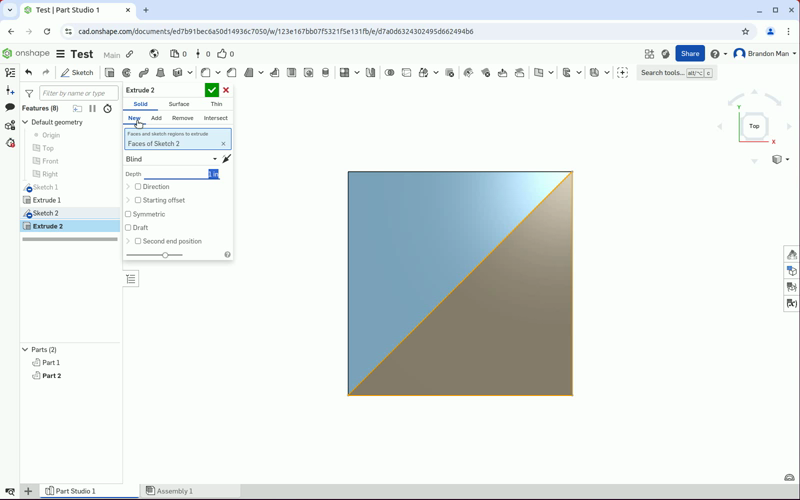
text(1.926)
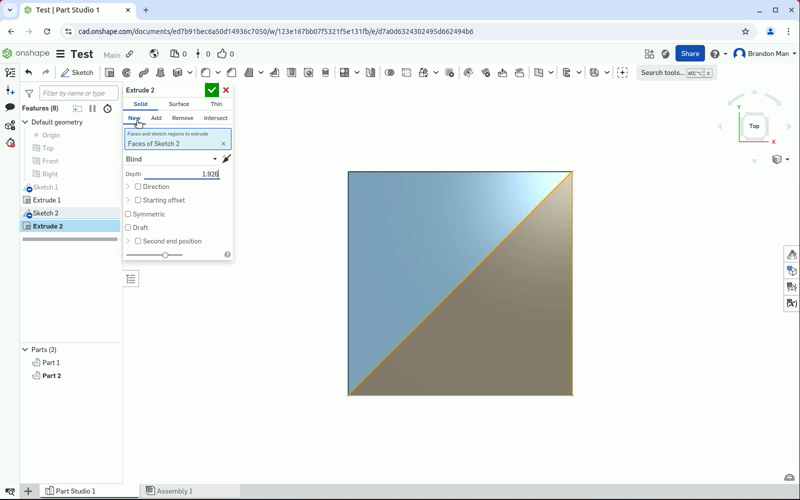
key(enter)
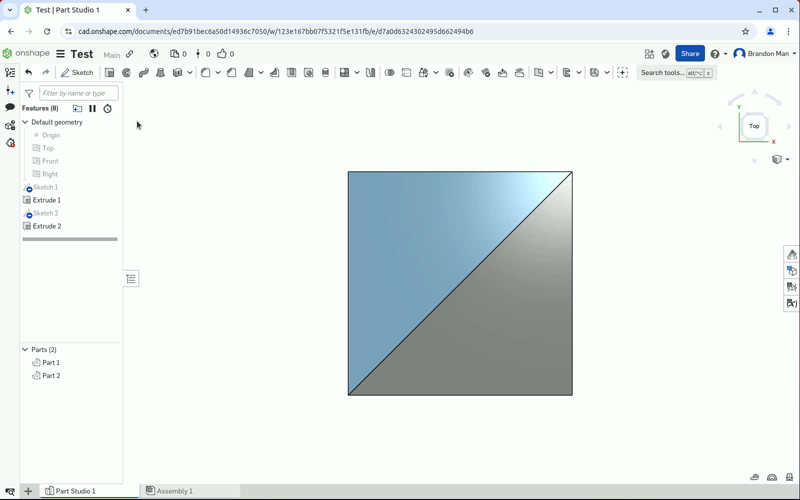
key(shift+h)
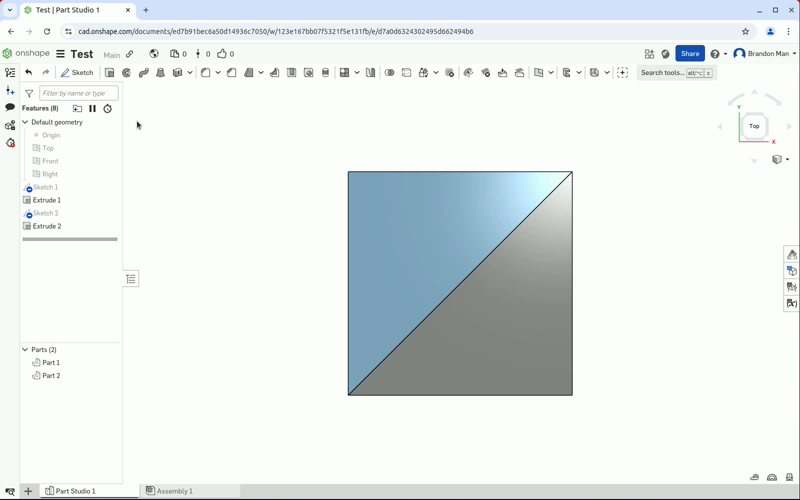
key(shift+h)
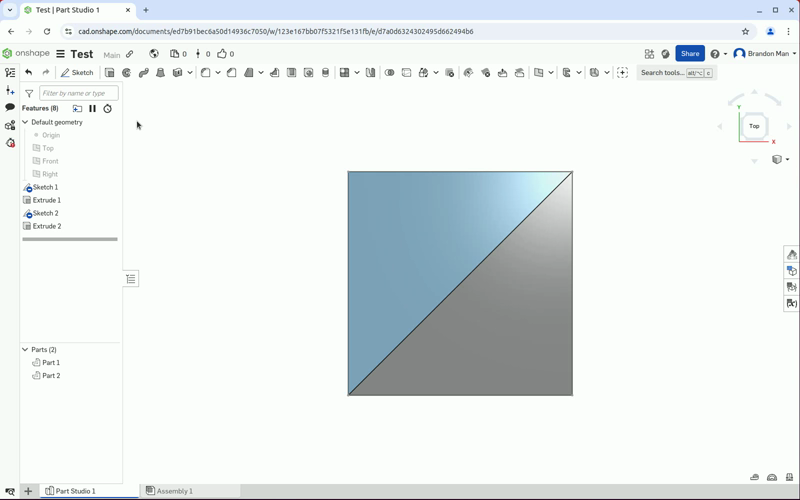
key(shift+7)
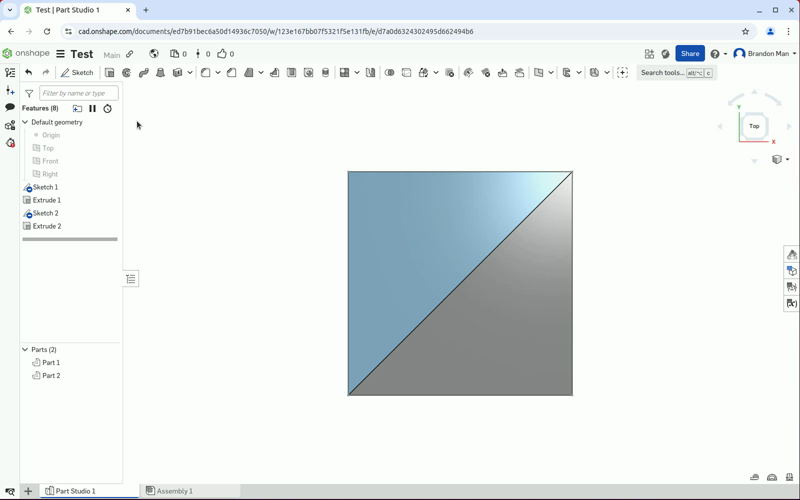
key(up, 3)
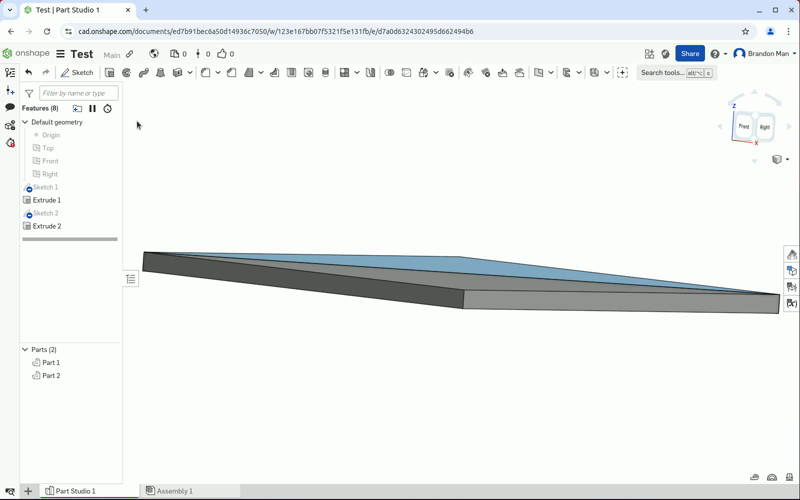
key(left, 3)
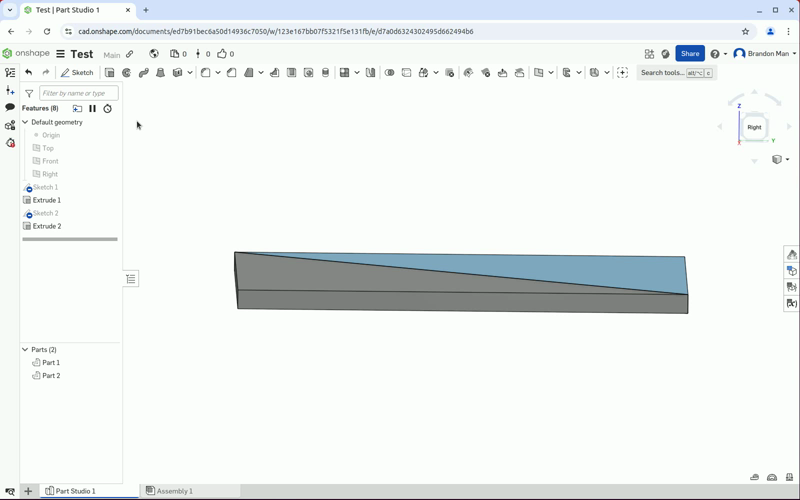
key(right, 3)
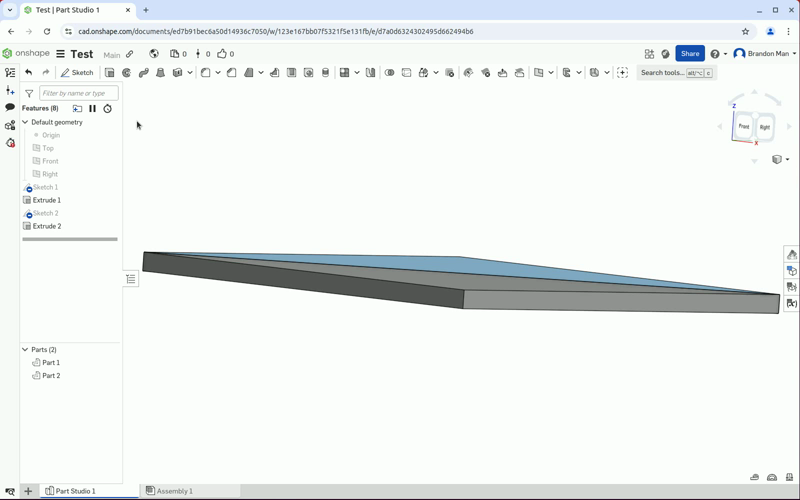
key(down, 3)
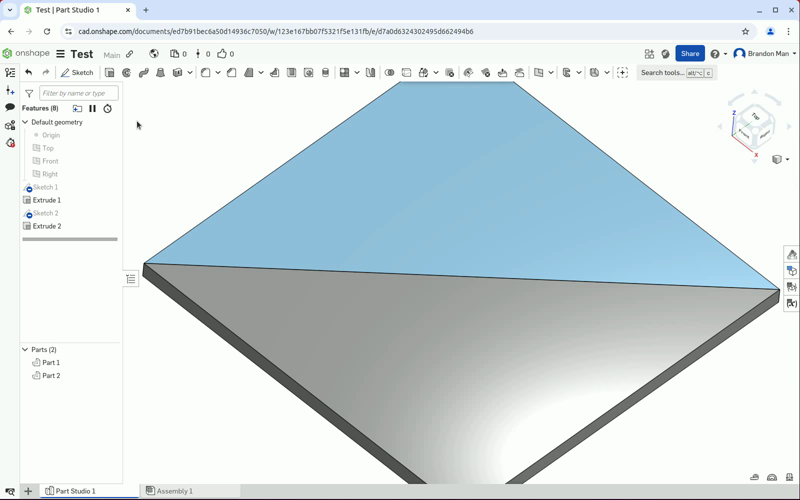
mouse_move(73, 189)
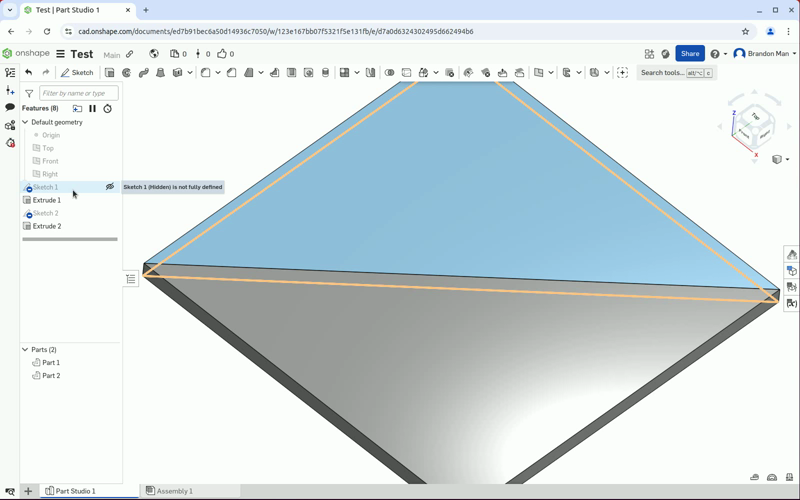
click(73, 189)